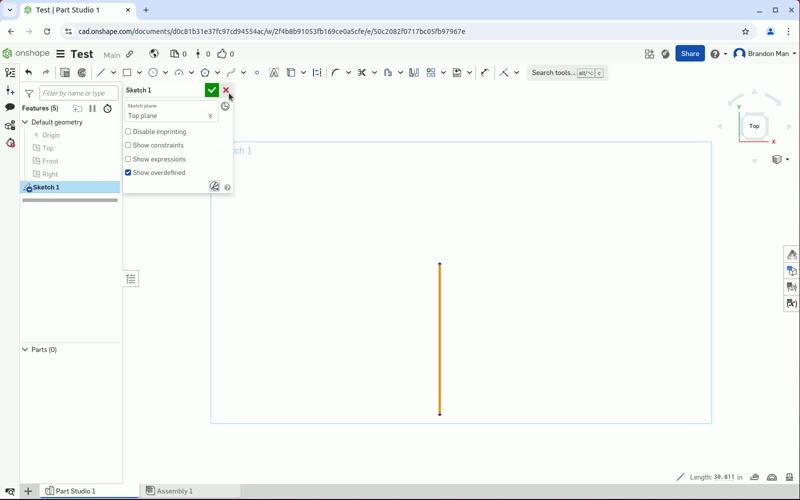
key(shift+h)
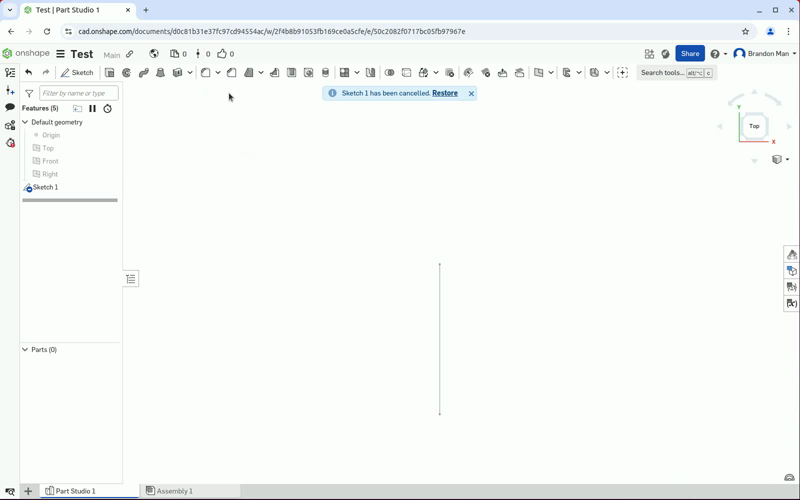
key(shift+s)
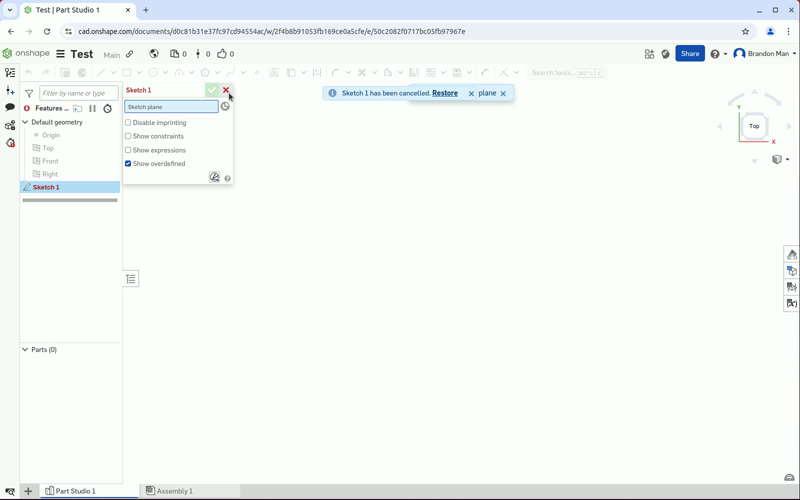
mouse_move(73, 150)
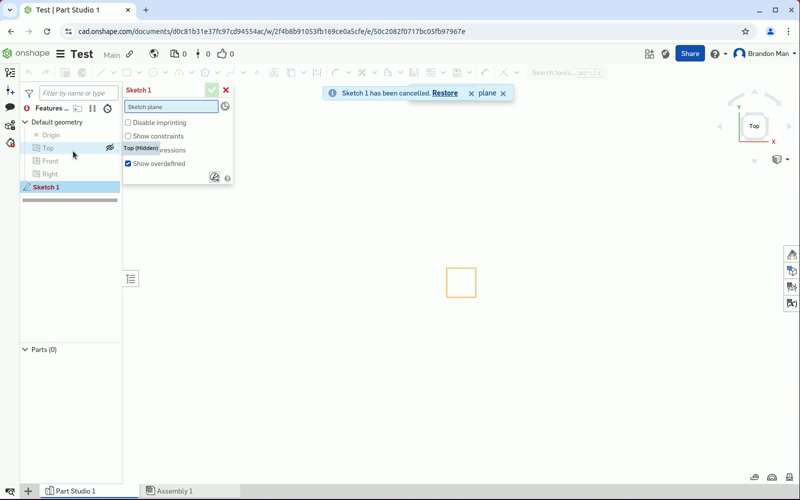
click(73, 150)
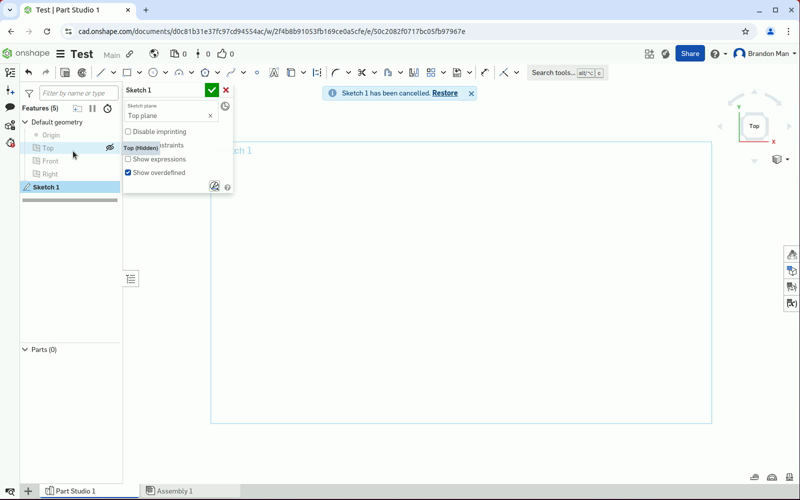
mouse_move(73, 352)
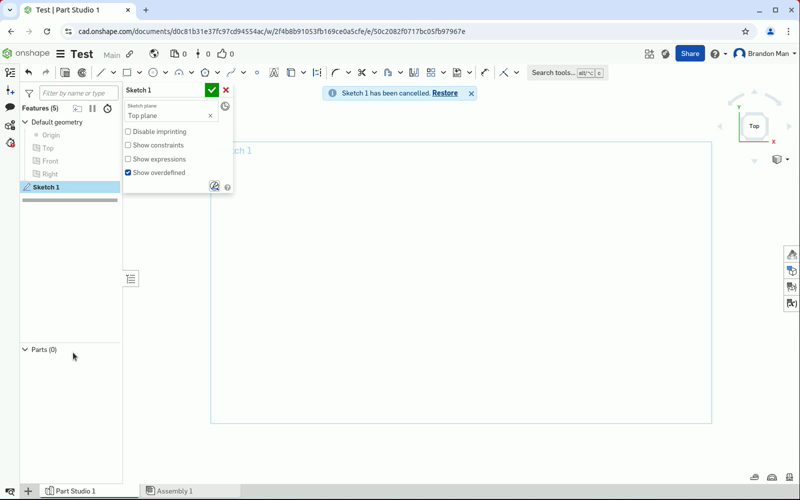
key(y)
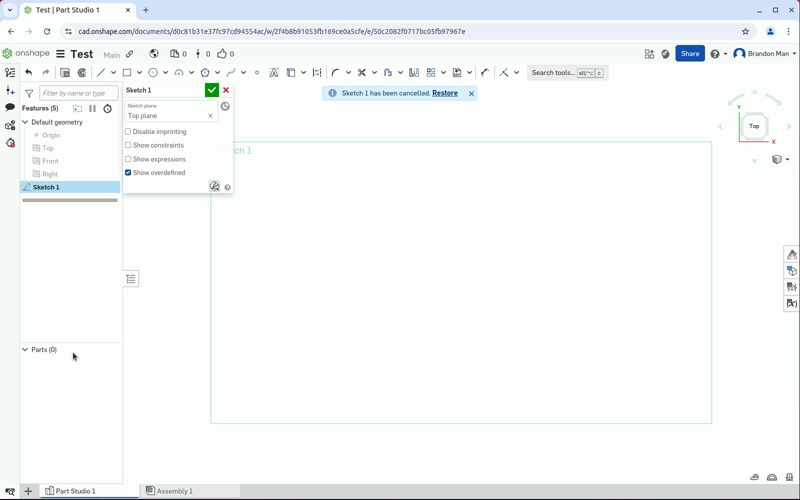
key(c)
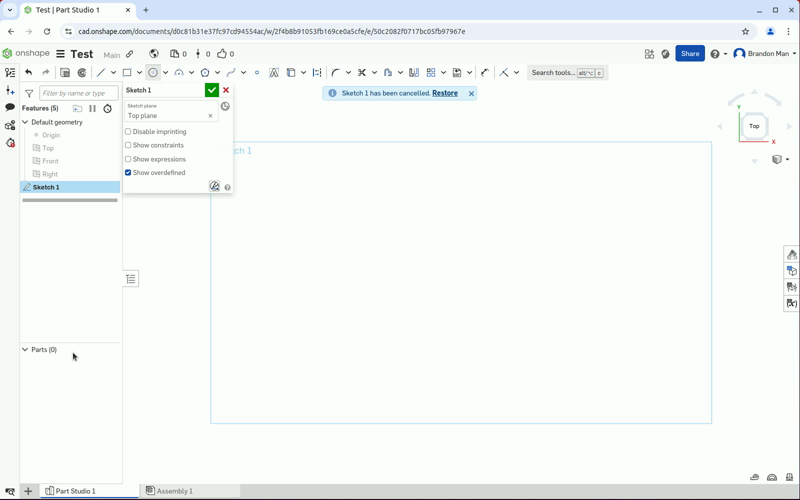
key_down(shift)
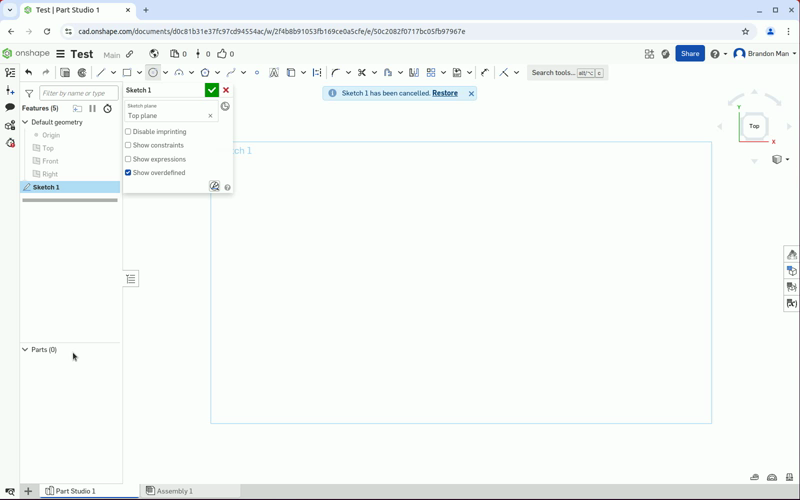
mouse_move(461, 282)
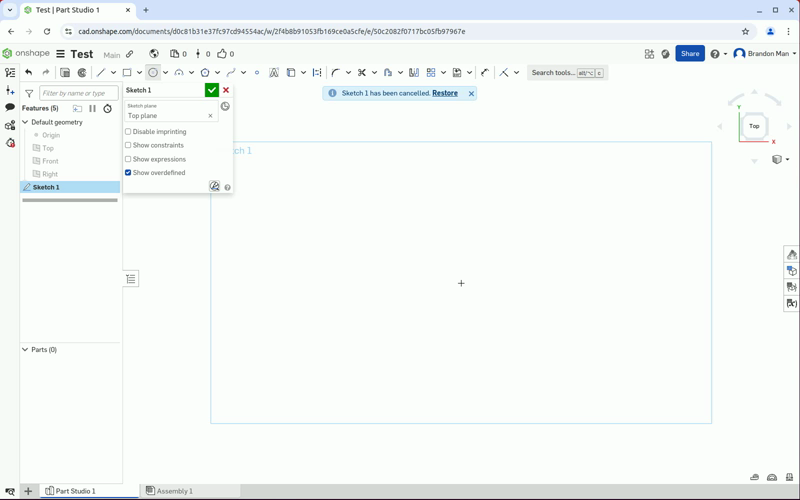
click(461, 282)
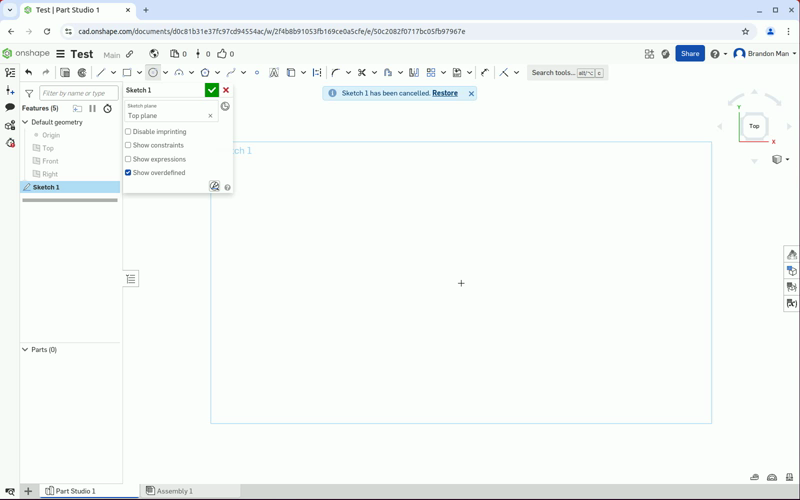
key_up(shift)
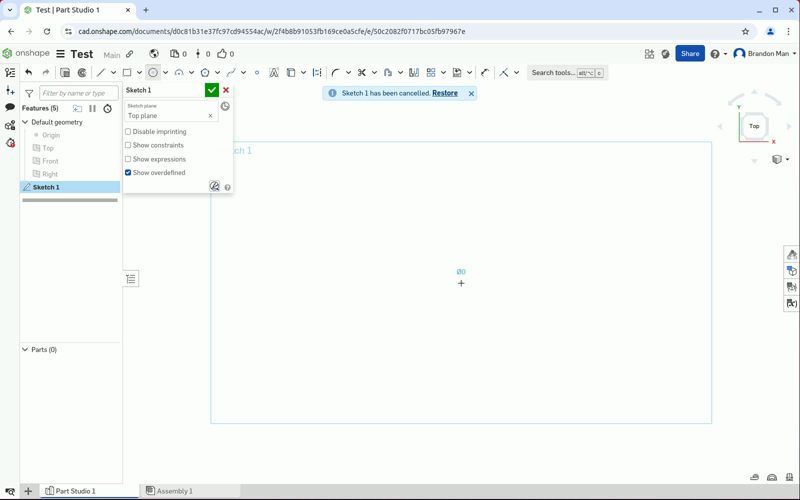
mouse_move(574, 282)
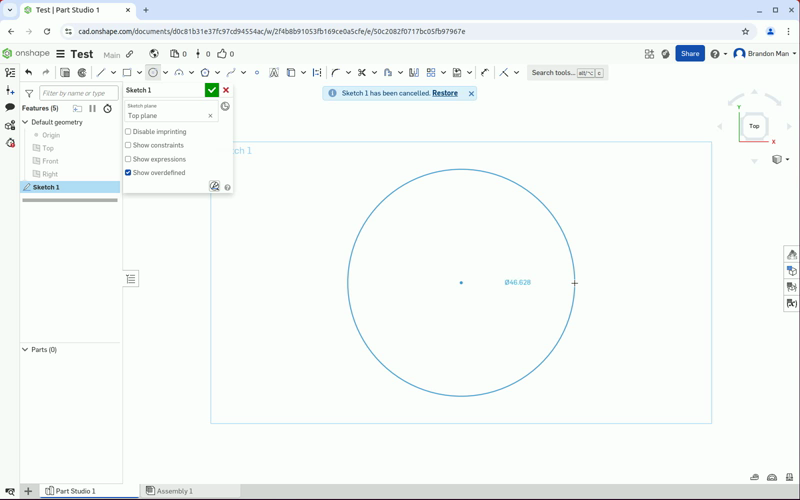
click(574, 282)
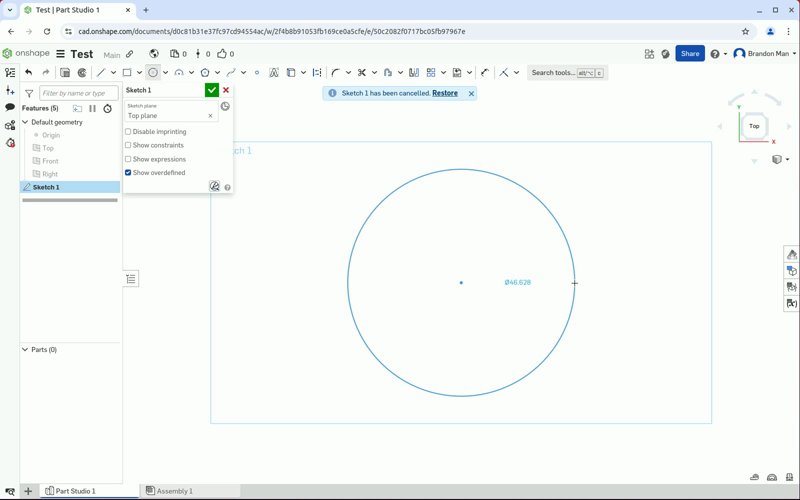
key(esc)
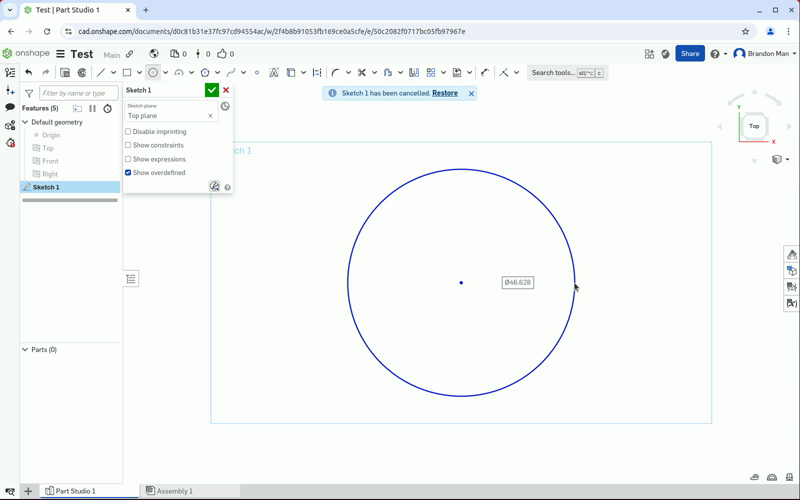
key(c)
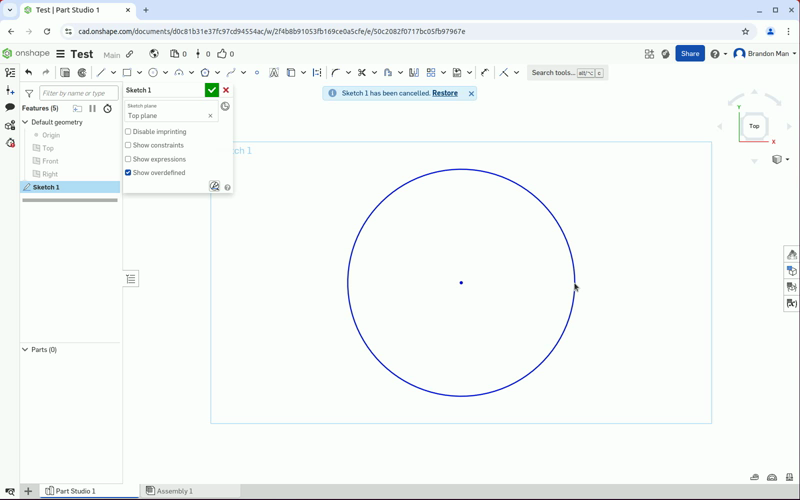
key_down(shift)
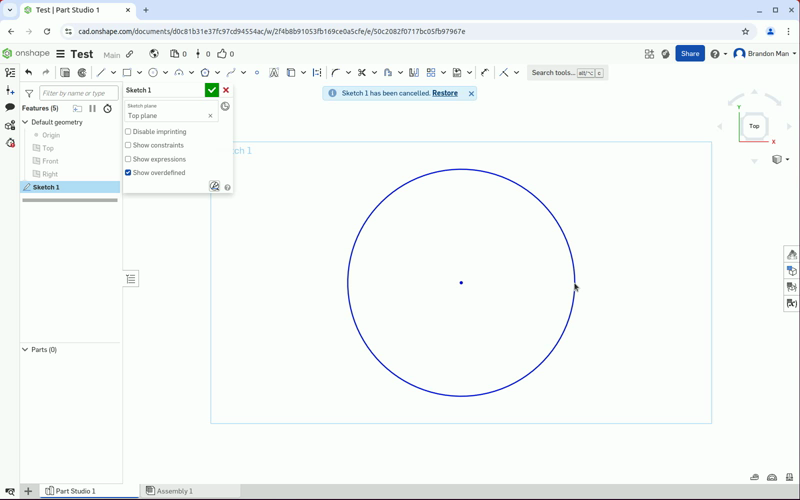
mouse_move(461, 282)
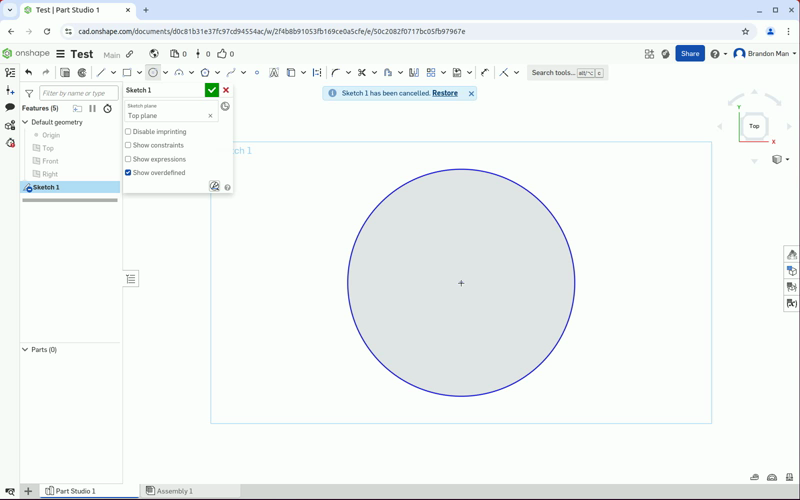
click(461, 282)
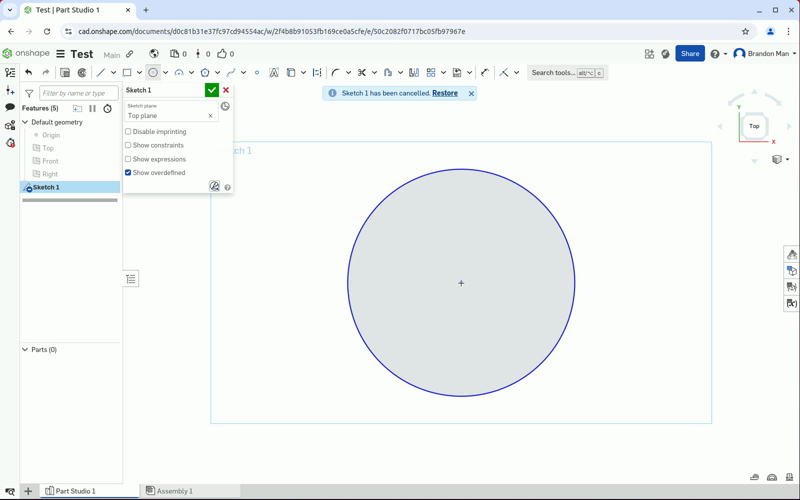
key_up(shift)
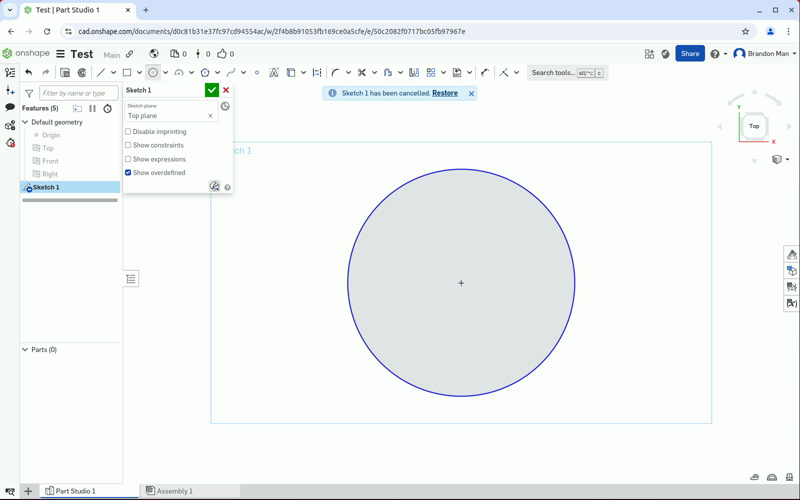
mouse_move(558, 282)
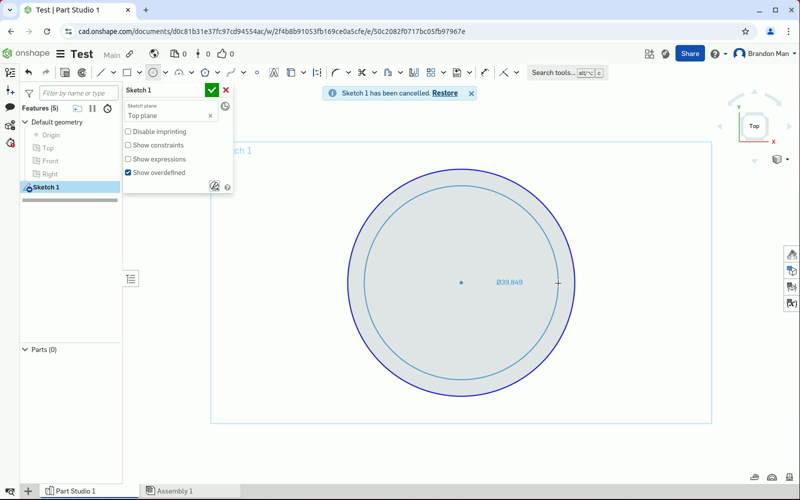
click(558, 282)
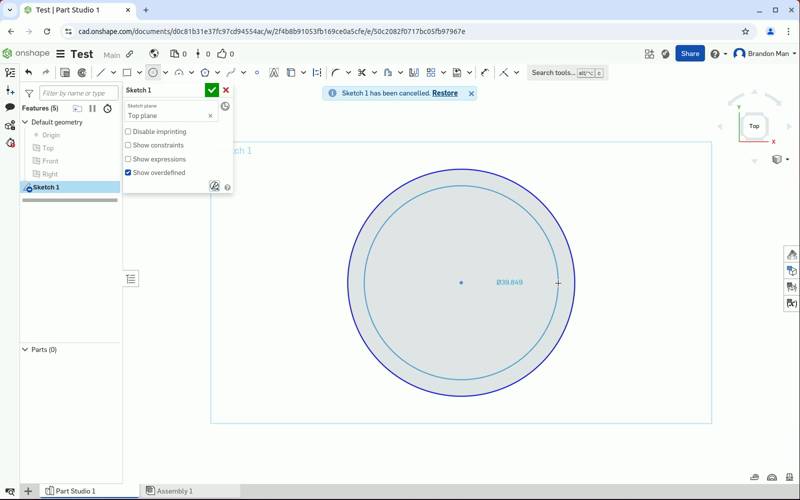
key(esc)
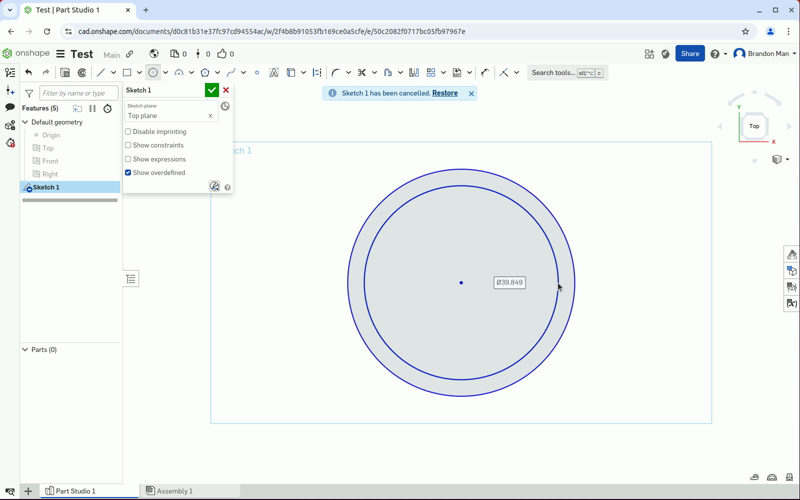
mouse_move(445, 387)
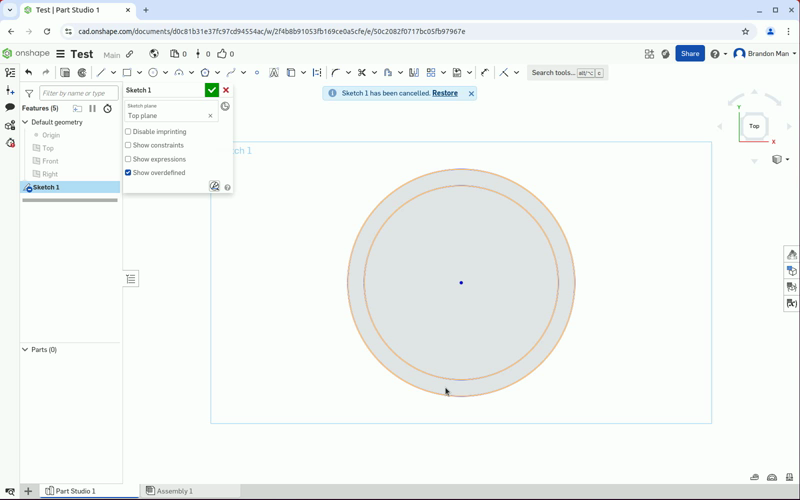
click(445, 387)
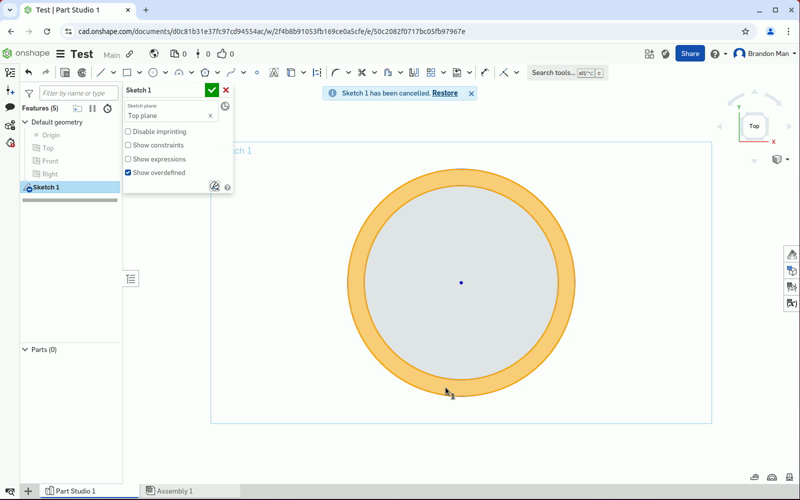
mouse_move(73, 352)
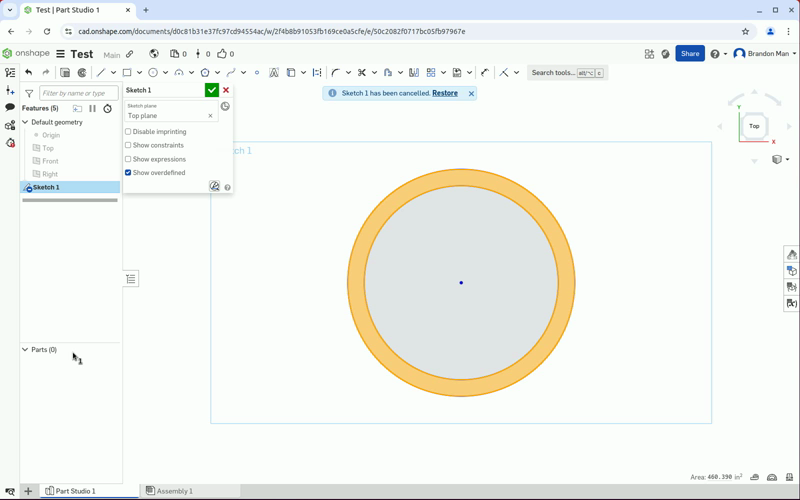
key(shift+y)
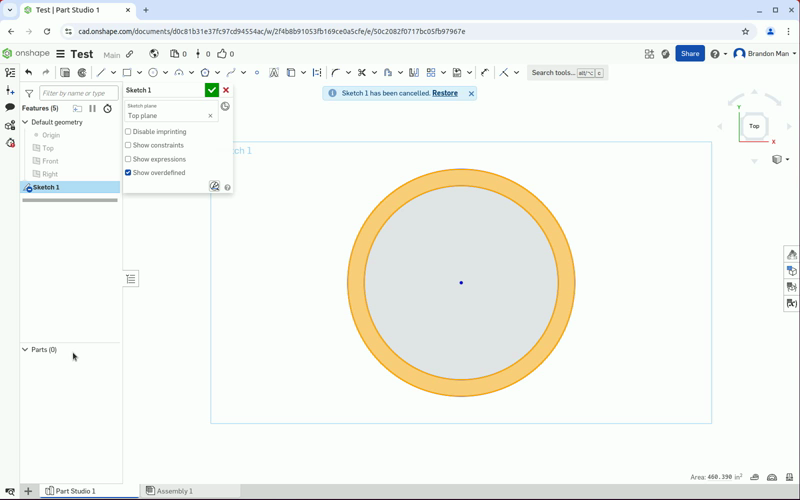
key(shift+e)
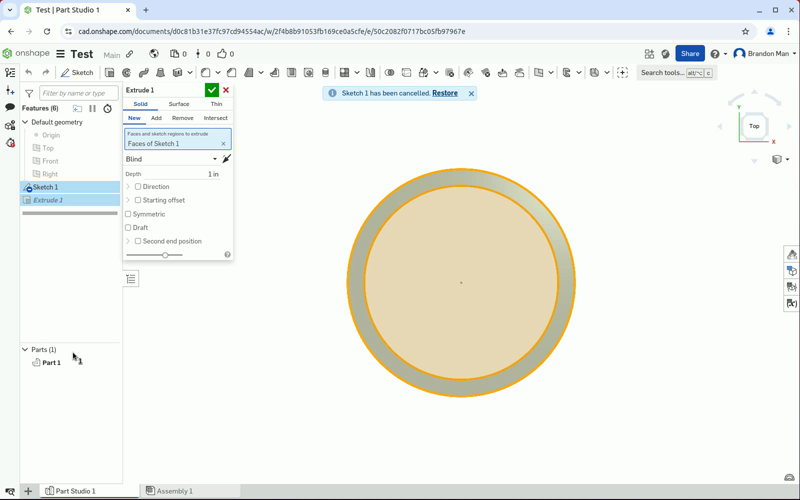
mouse_move(143, 106)
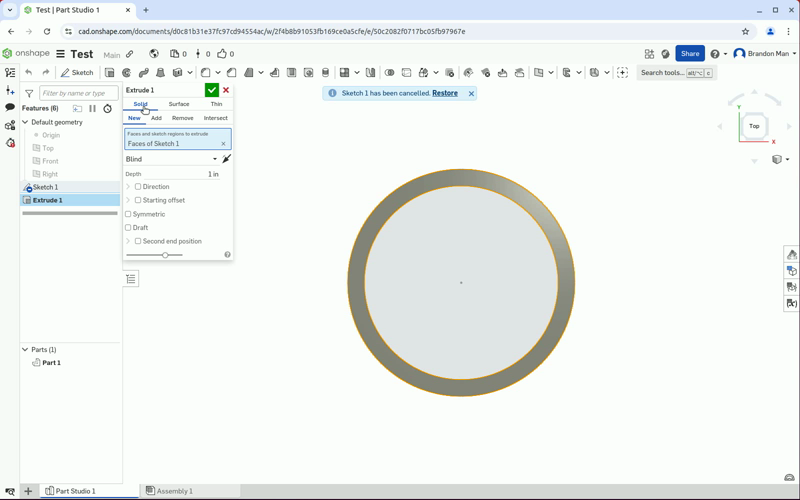
click(143, 106)
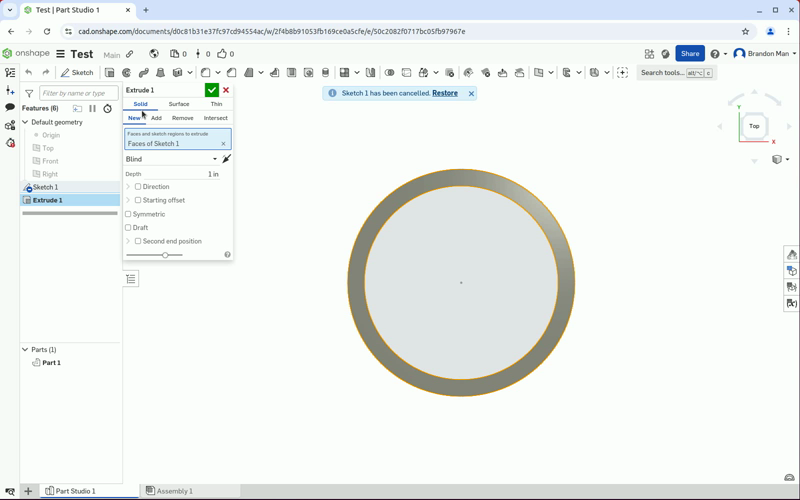
mouse_move(137, 120)
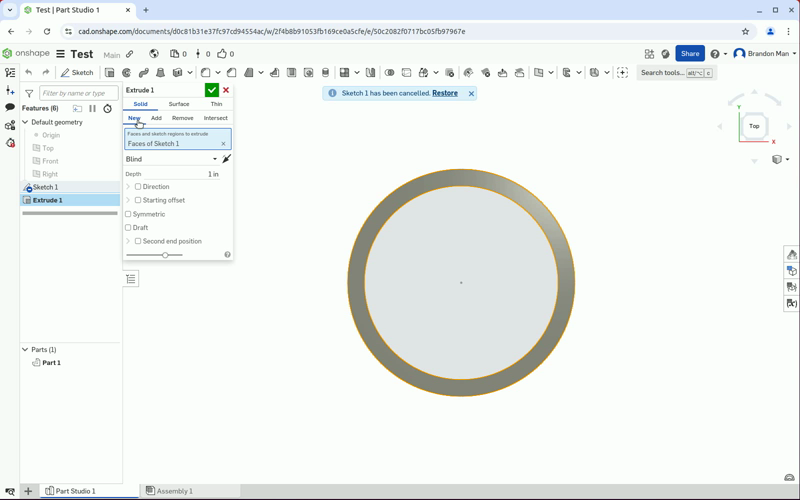
click(137, 120)
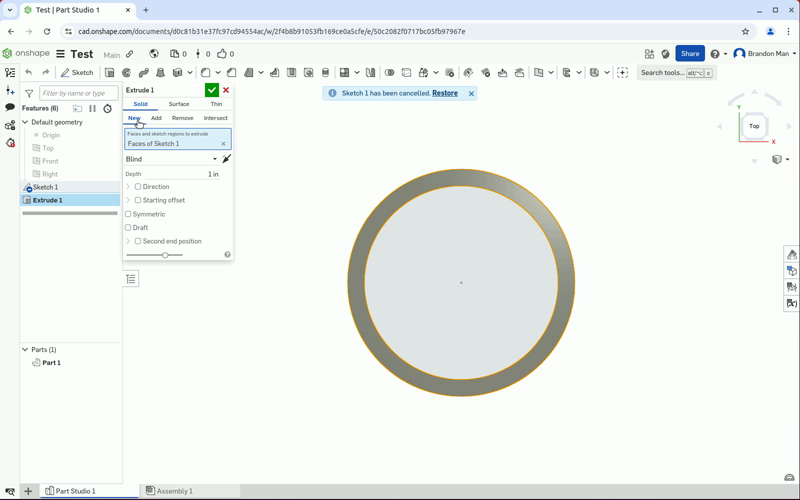
key(tab, 4)
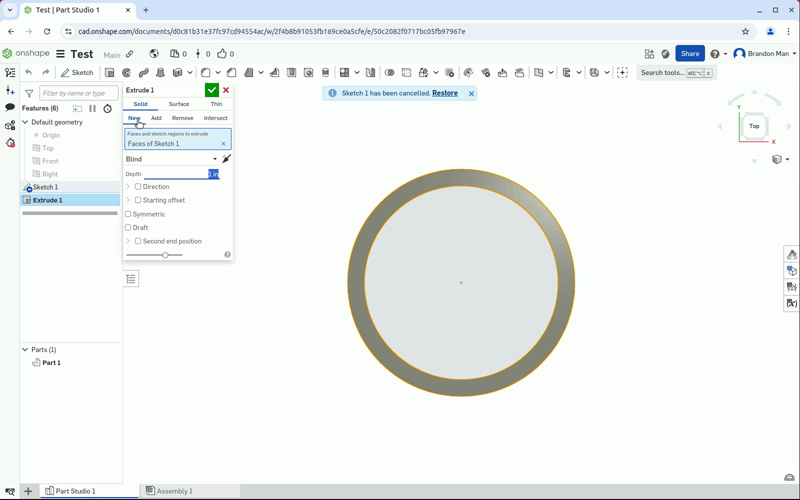
text(4.092)
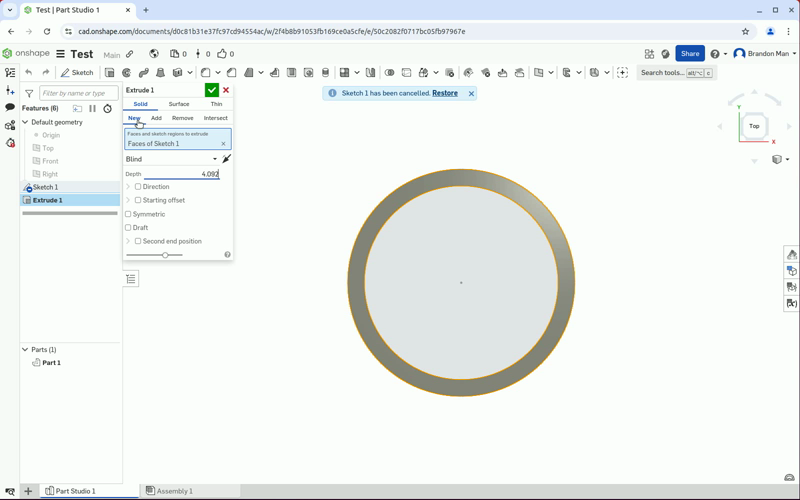
key(enter)
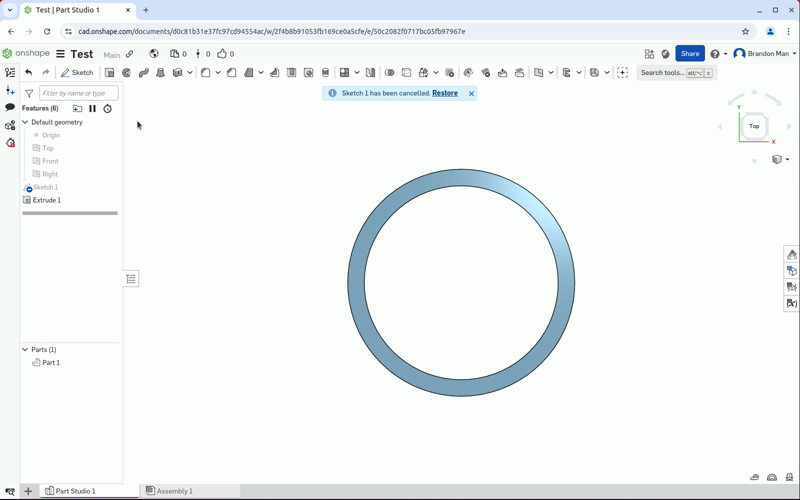
key(shift+h)
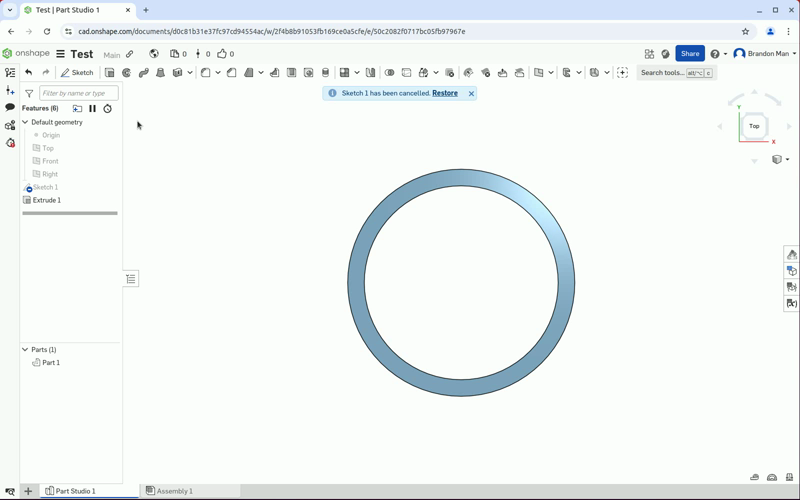
key(shift+h)
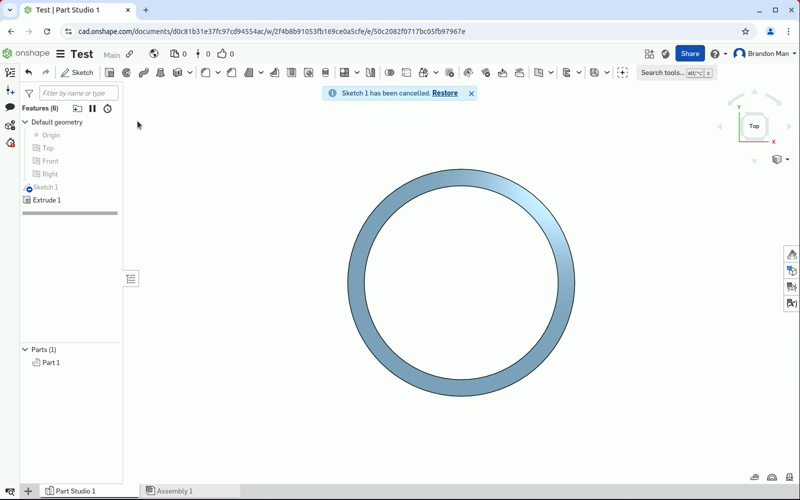
mouse_move(73, 189)
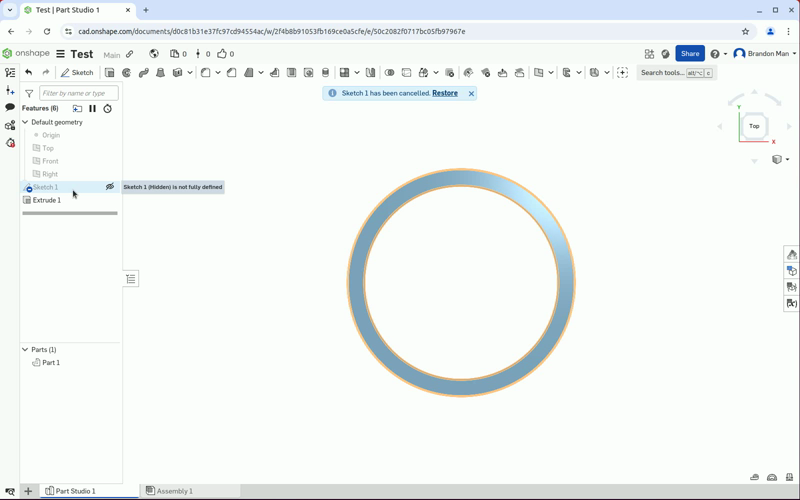
click(73, 189)
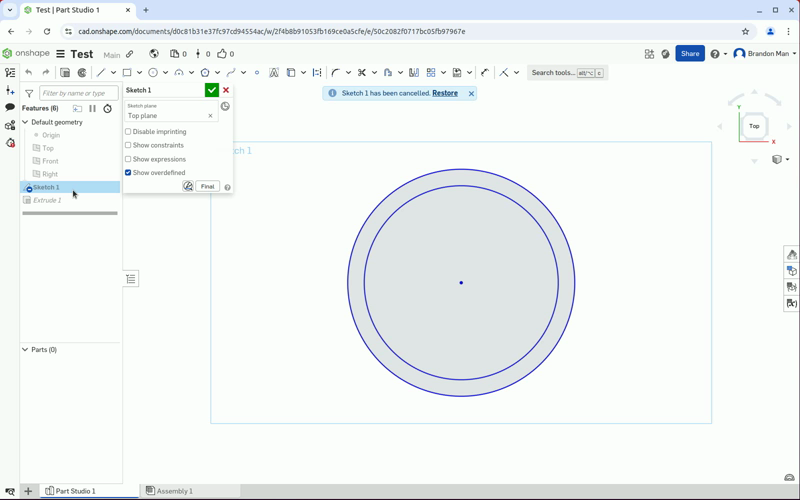
mouse_move(229, 92)
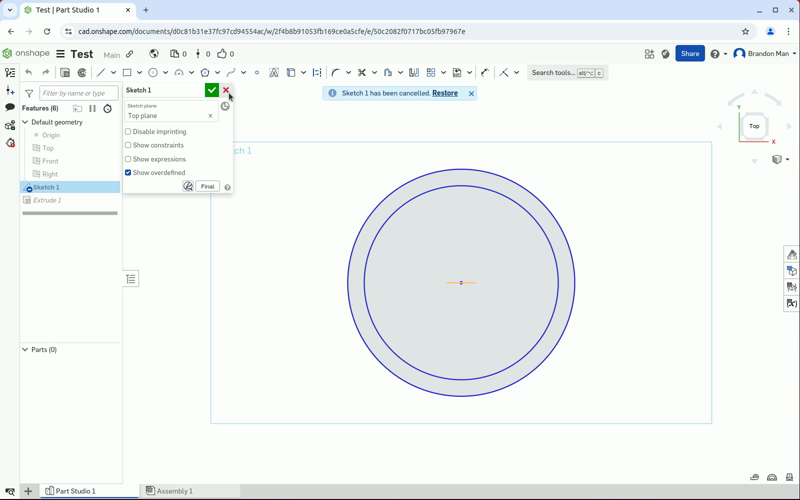
click(229, 92)
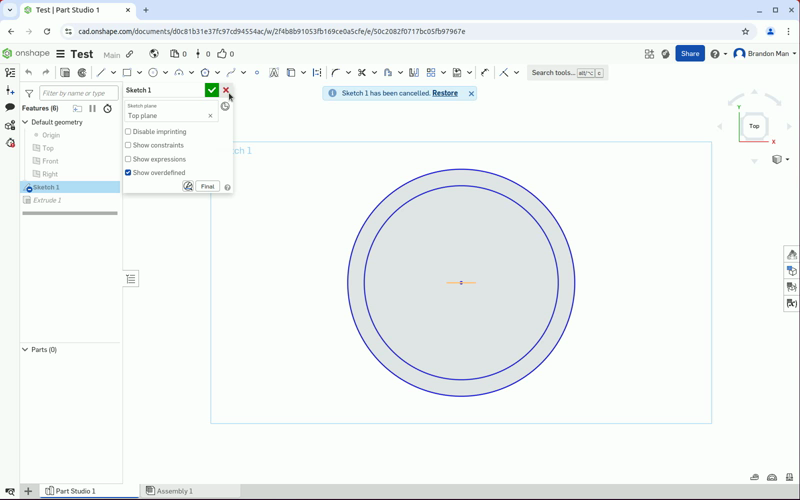
key(shift+s)
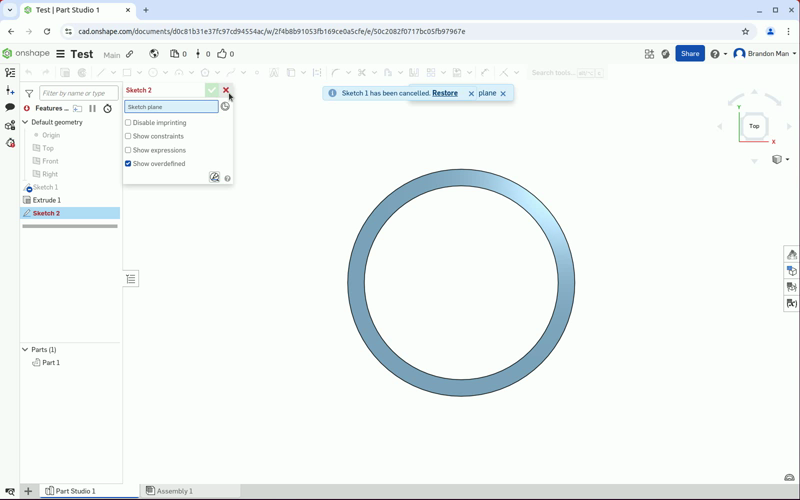
mouse_move(73, 150)
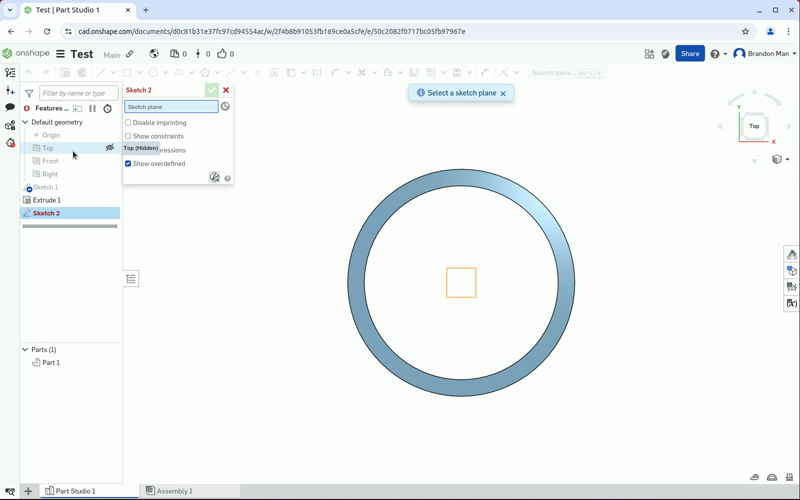
click(73, 150)
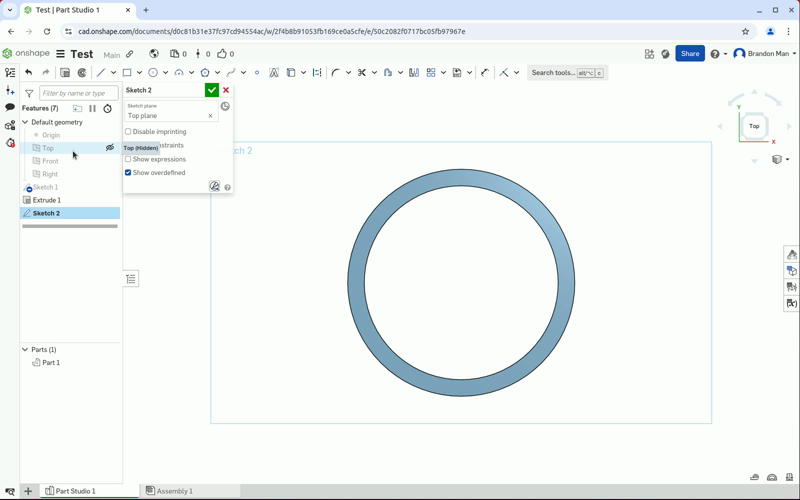
mouse_move(73, 352)
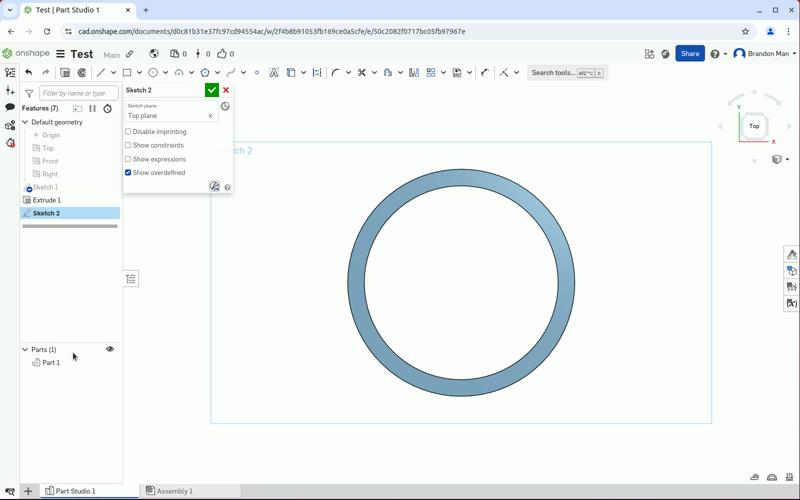
key(y)
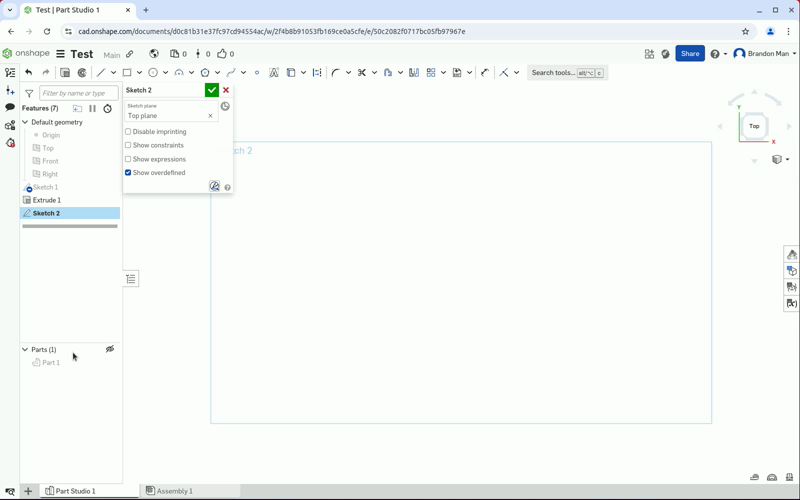
key(c)
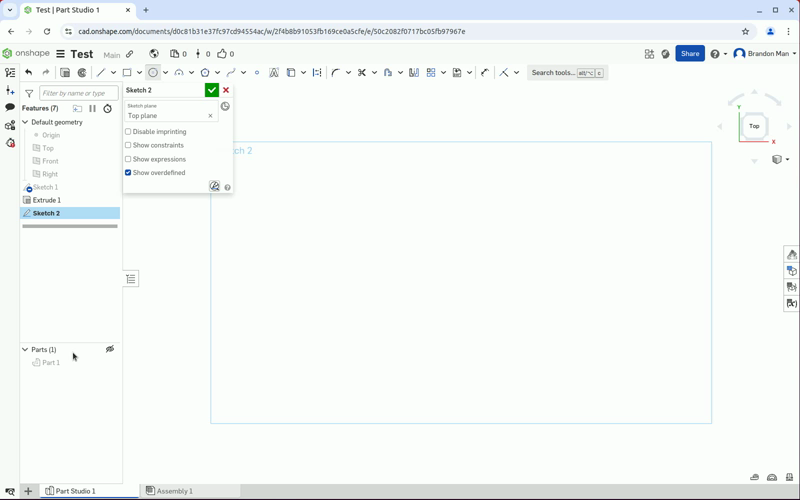
key_down(shift)
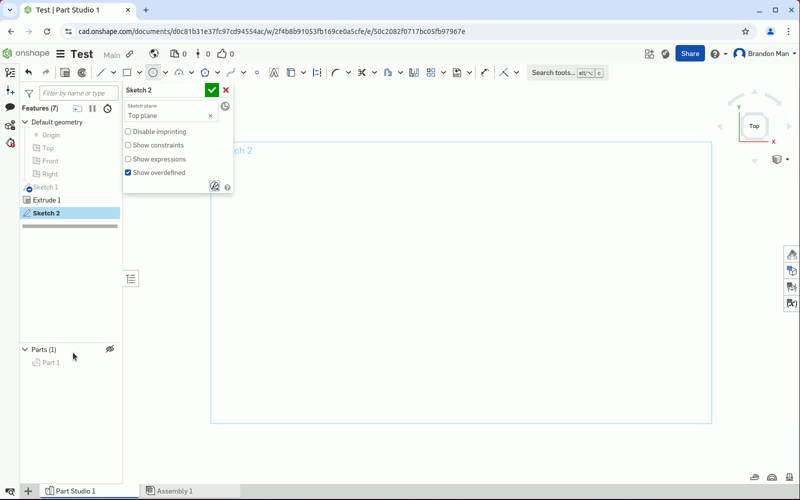
mouse_move(461, 282)
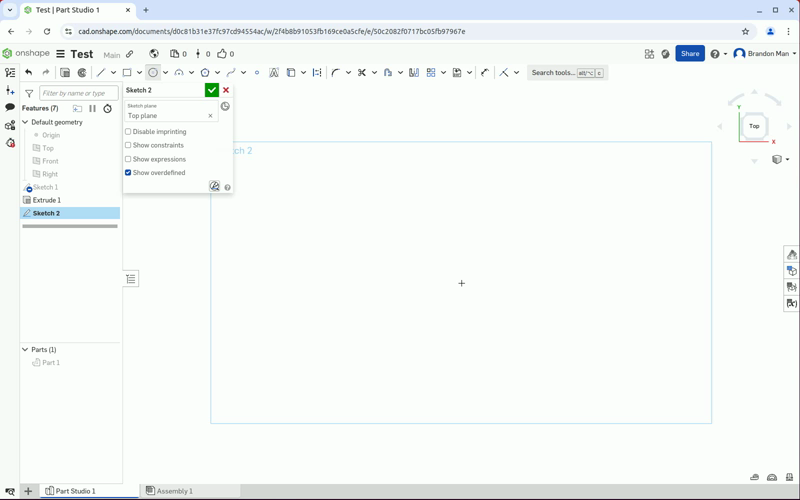
click(461, 282)
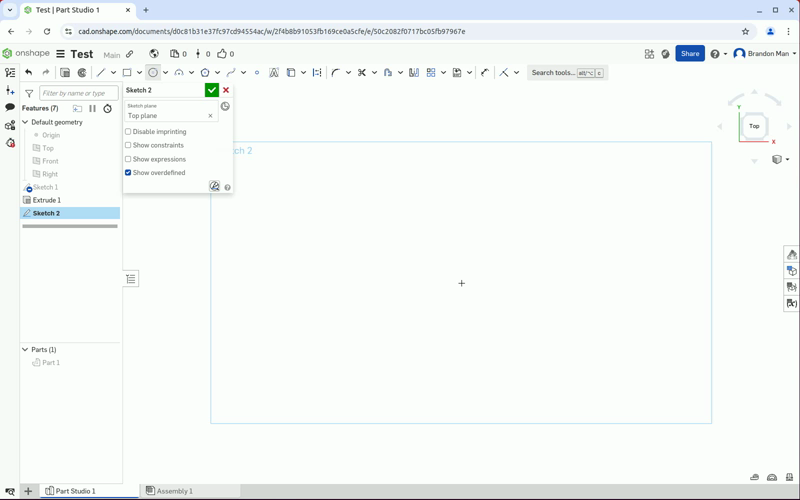
key_up(shift)
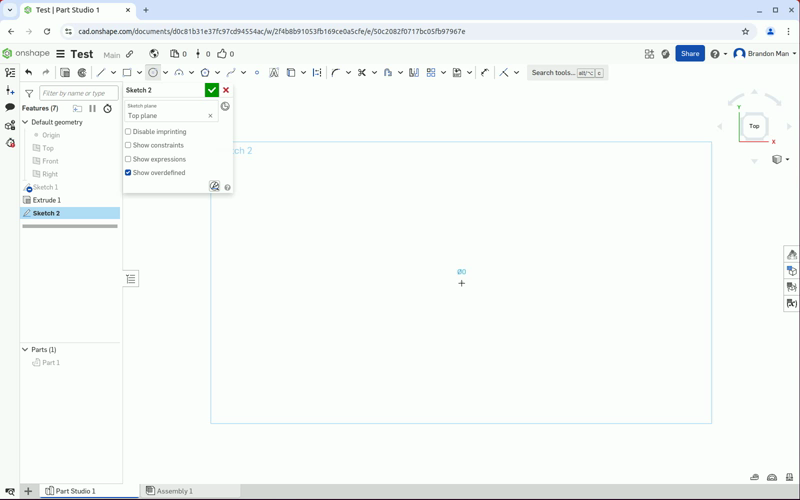
mouse_move(560, 282)
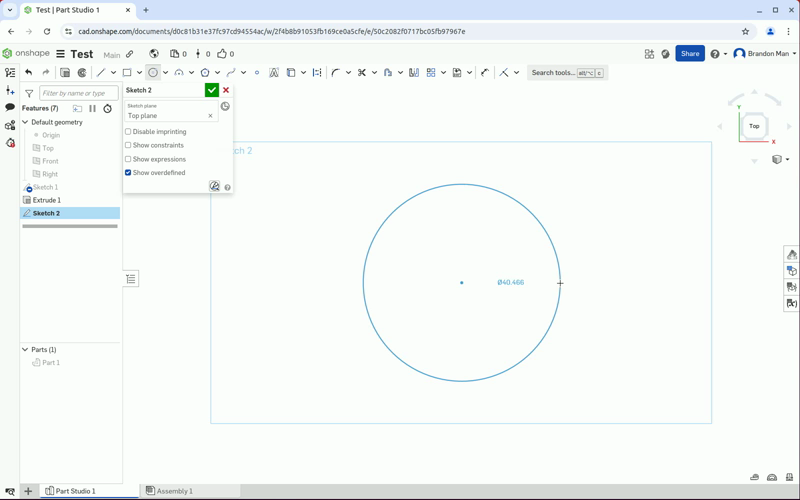
click(560, 282)
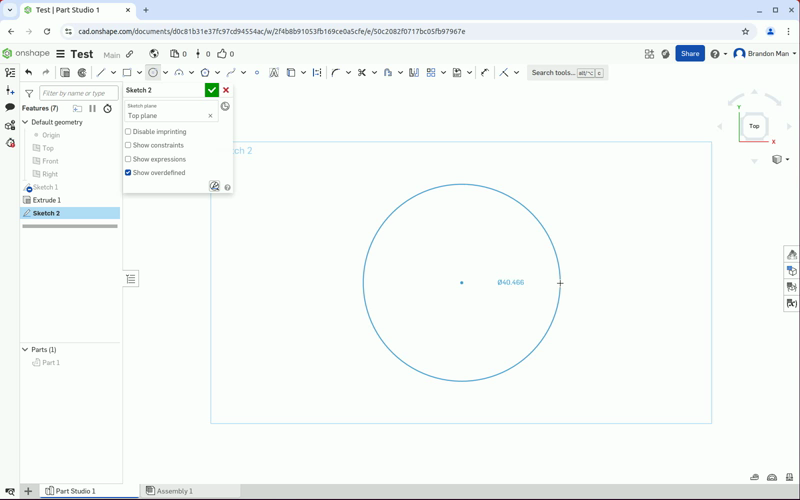
key(esc)
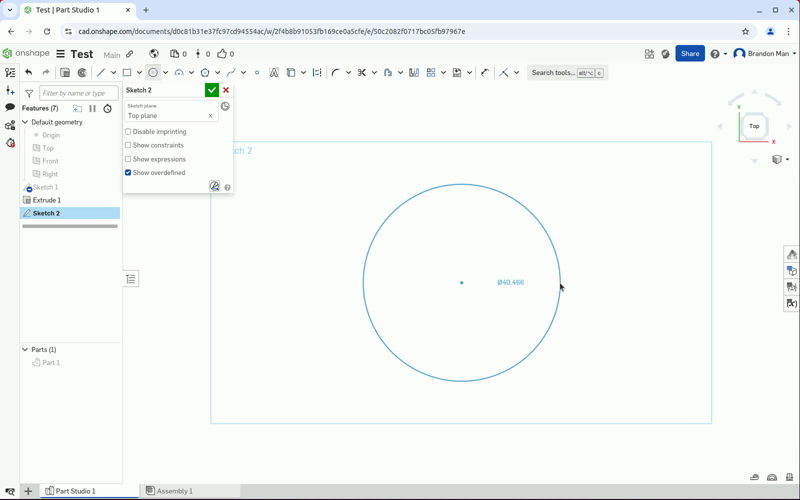
key(c)
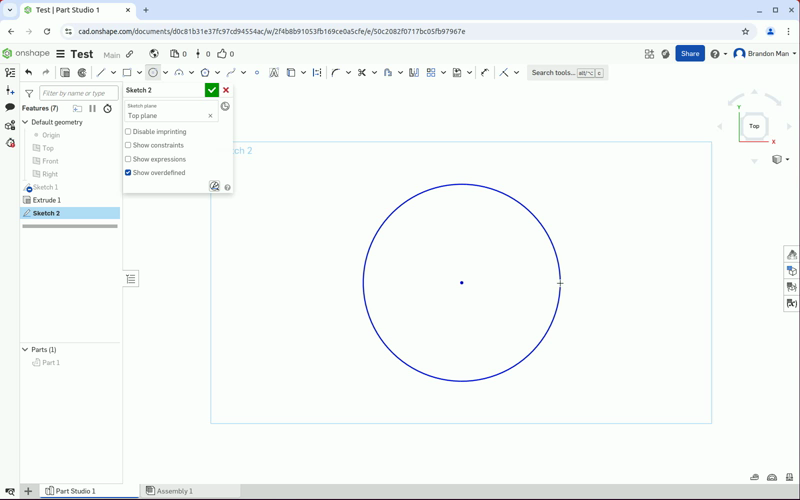
key_down(shift)
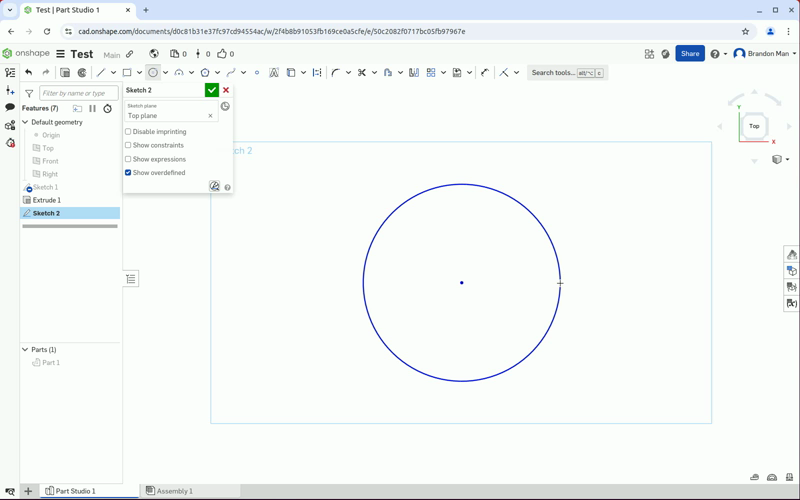
mouse_move(461, 282)
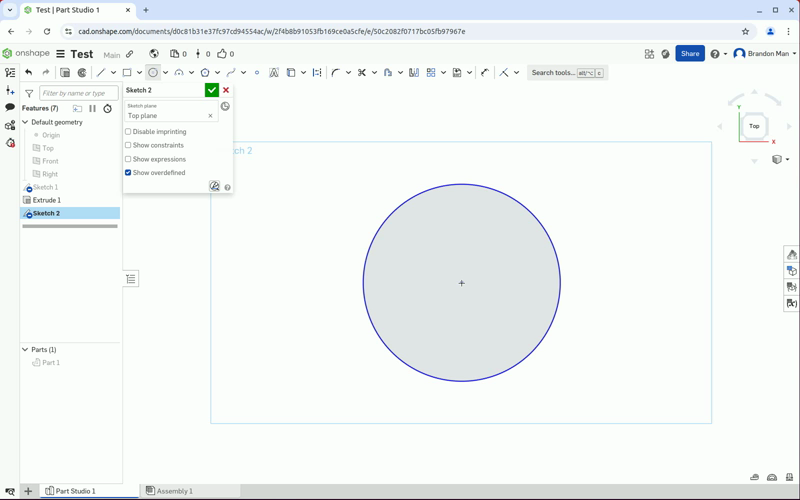
click(461, 282)
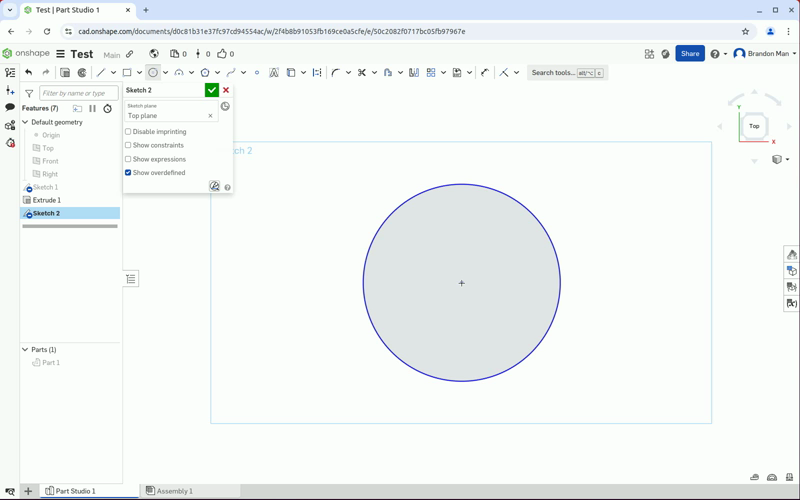
key_up(shift)
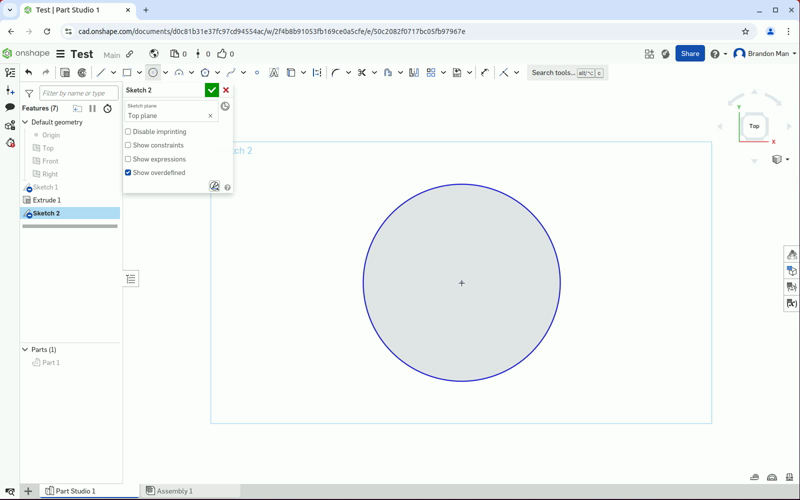
mouse_move(490, 282)
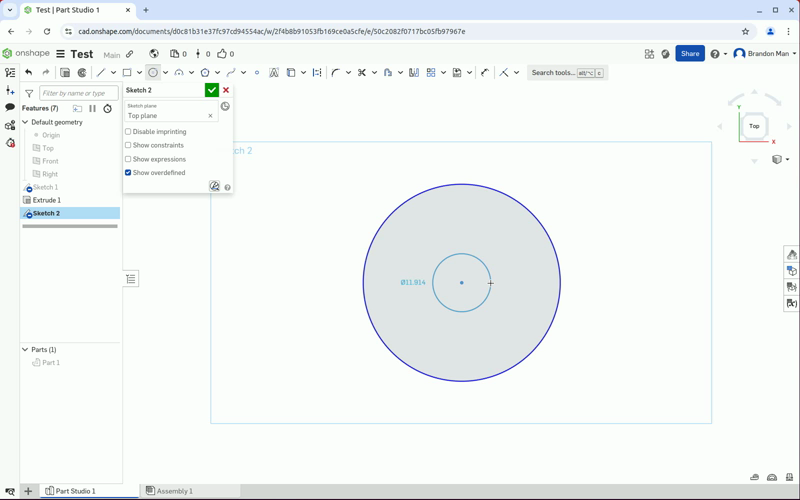
click(490, 282)
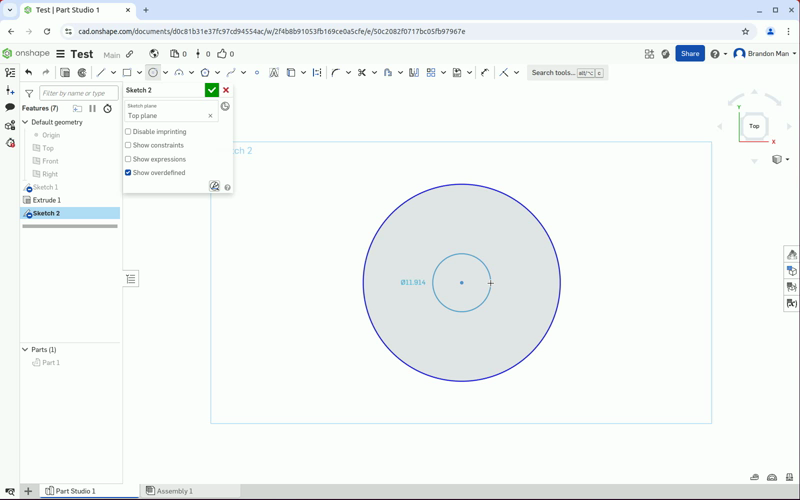
key(esc)
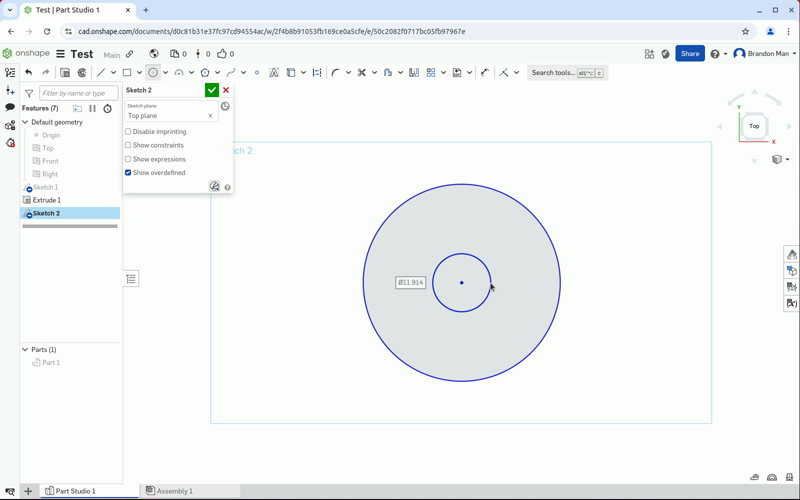
mouse_move(535, 263)
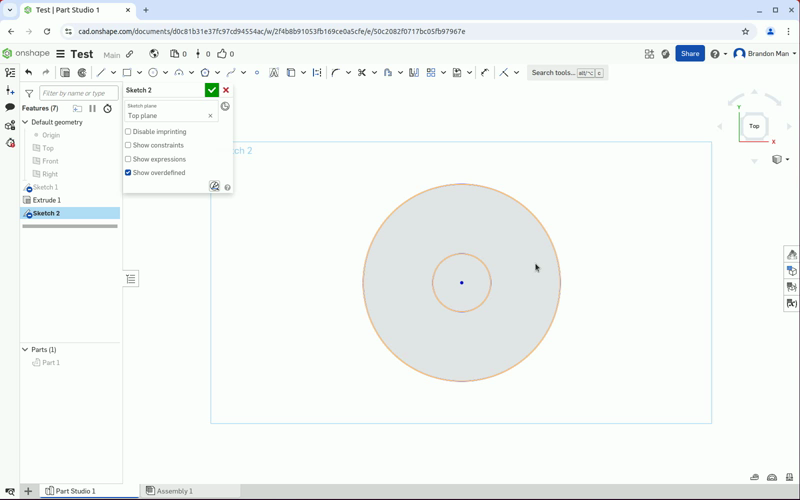
click(535, 263)
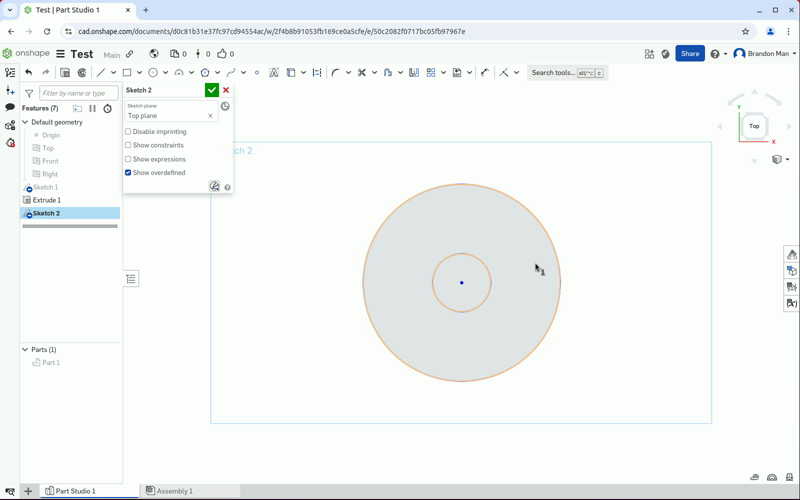
mouse_move(73, 352)
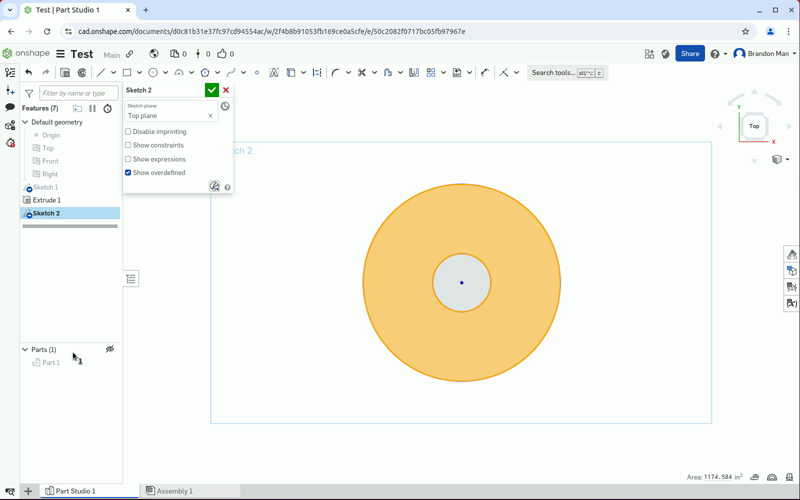
key(shift+y)
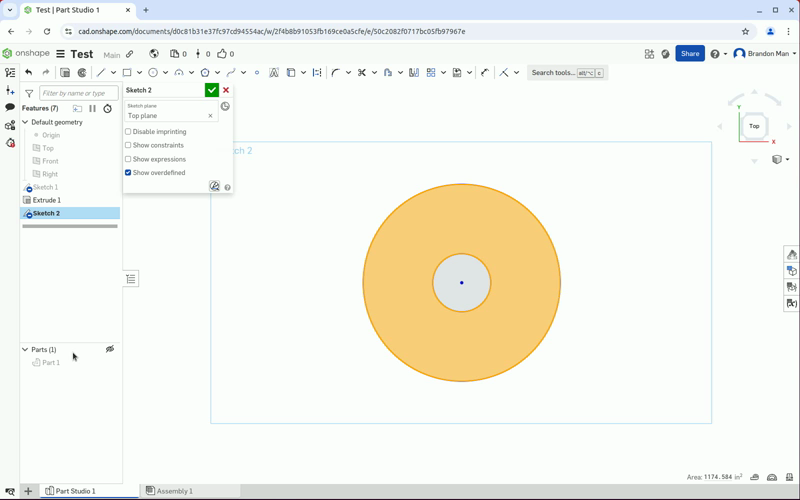
key(shift+e)
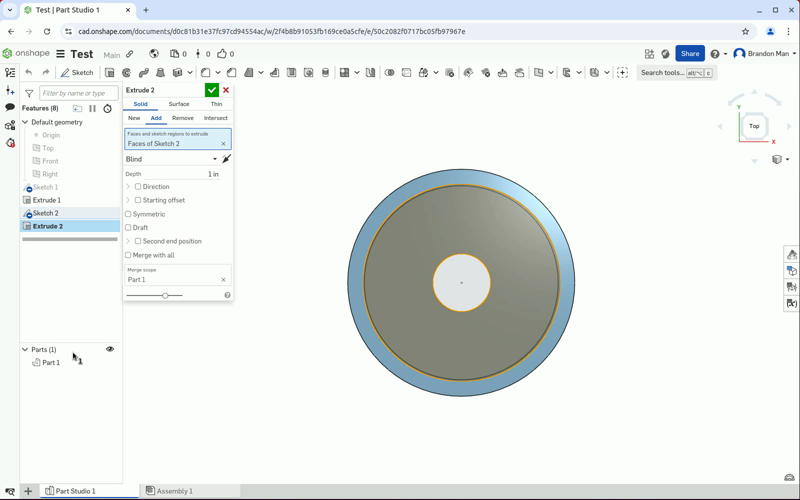
mouse_move(143, 106)
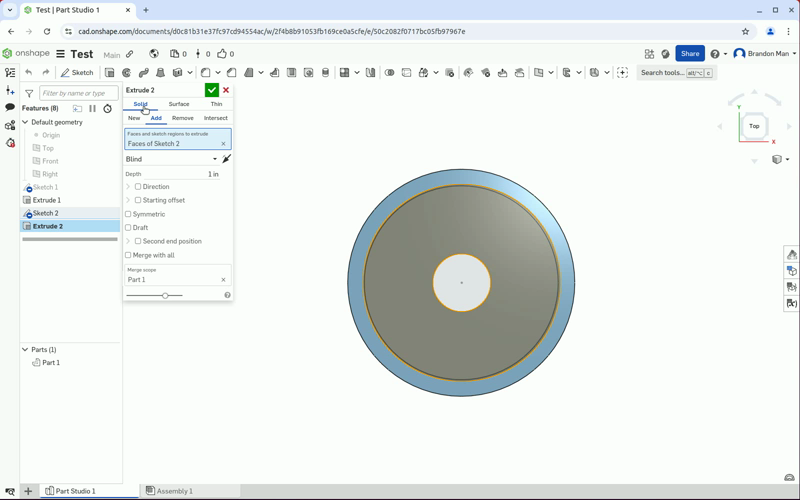
click(143, 106)
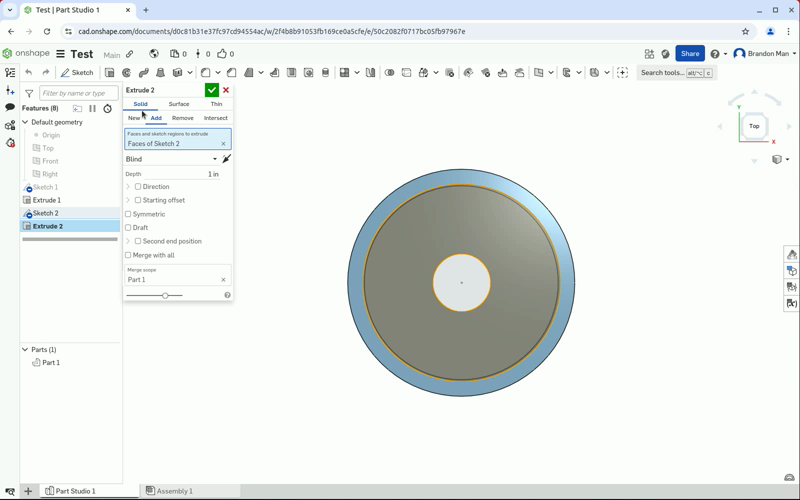
mouse_move(137, 120)
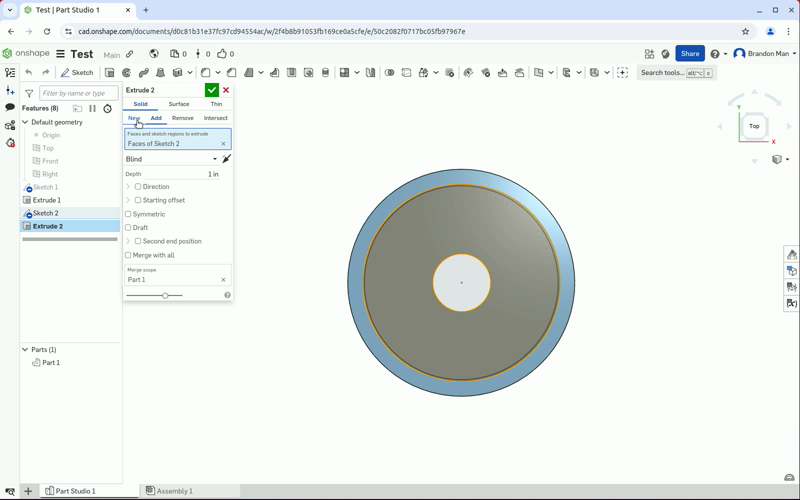
click(137, 120)
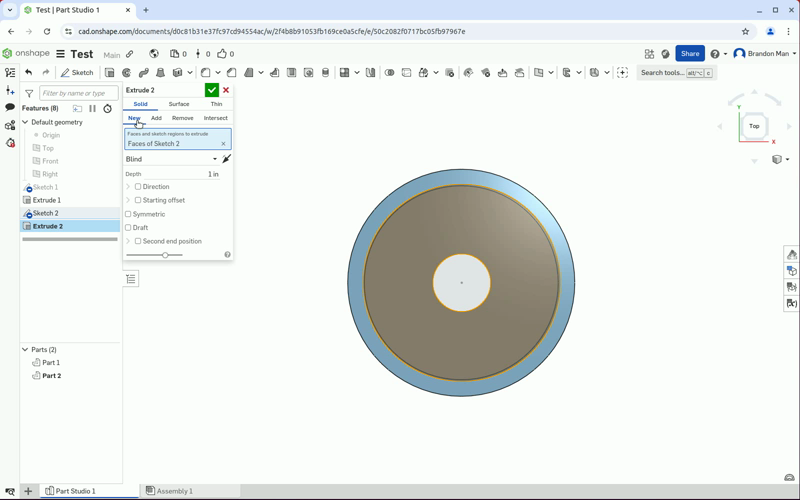
key(tab, 4)
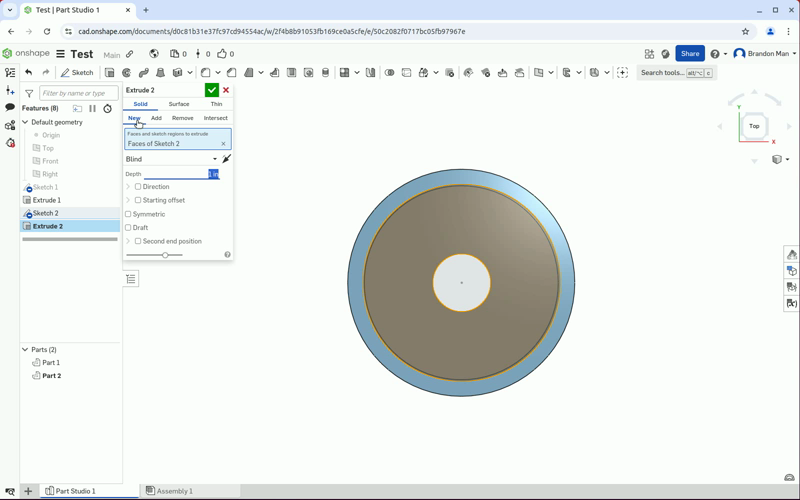
text(16.128)
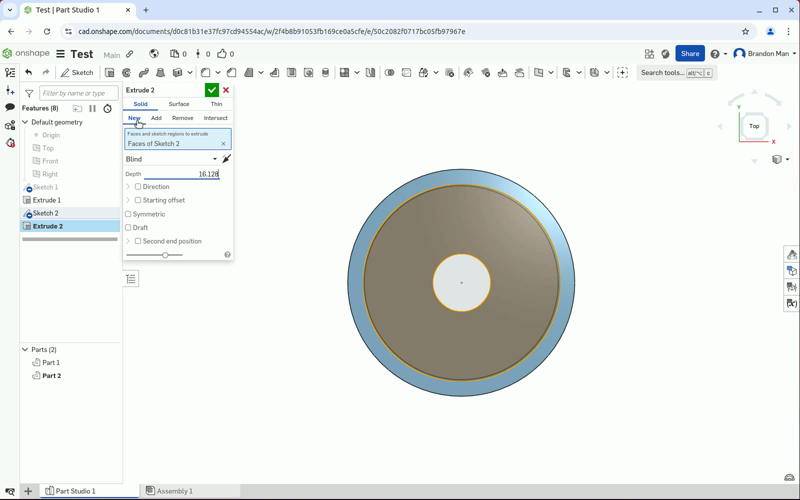
key(enter)
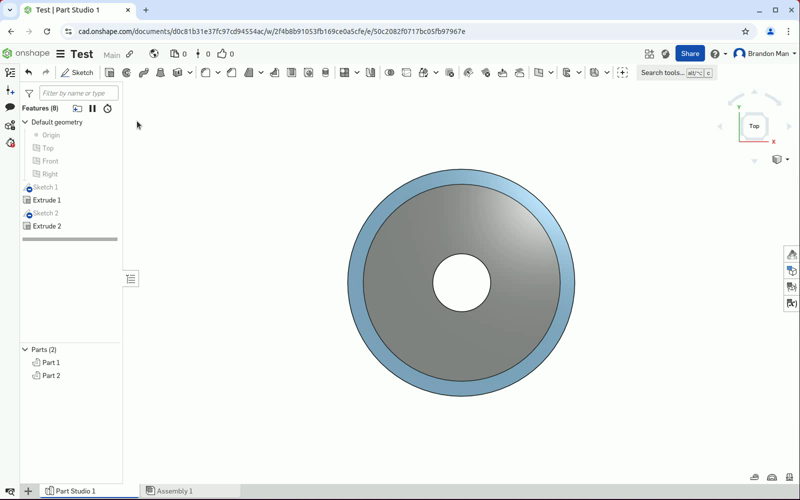
key(shift+h)
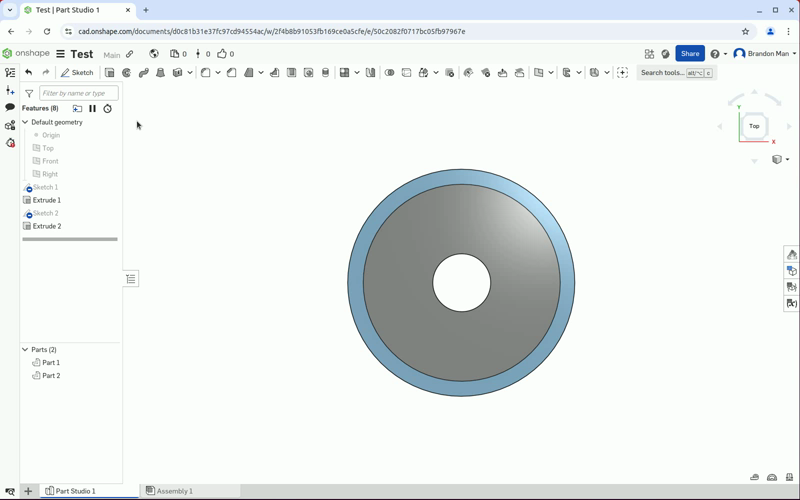
key(shift+h)
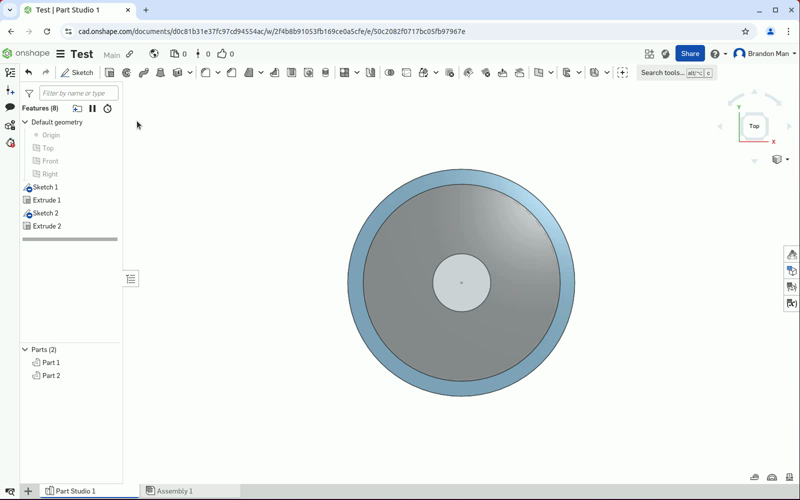
key(shift+7)
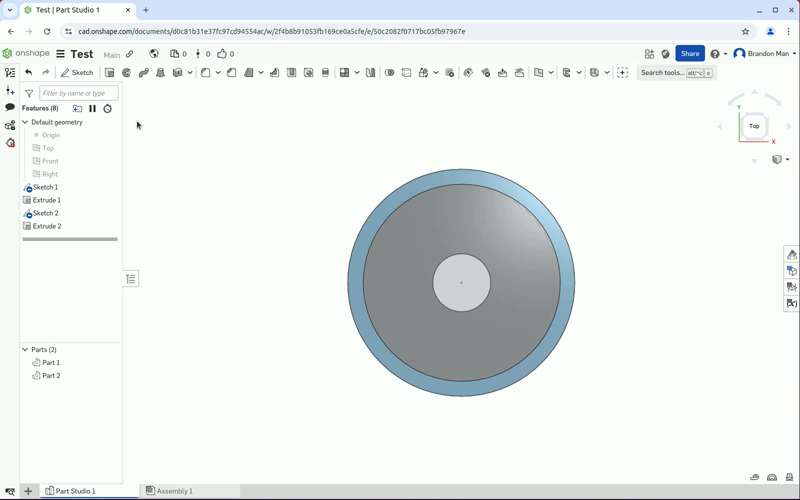
key(up, 3)
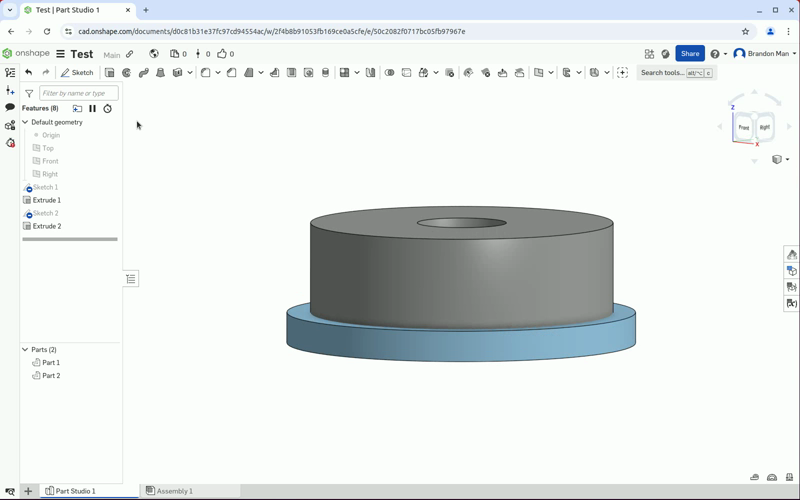
key(left, 3)
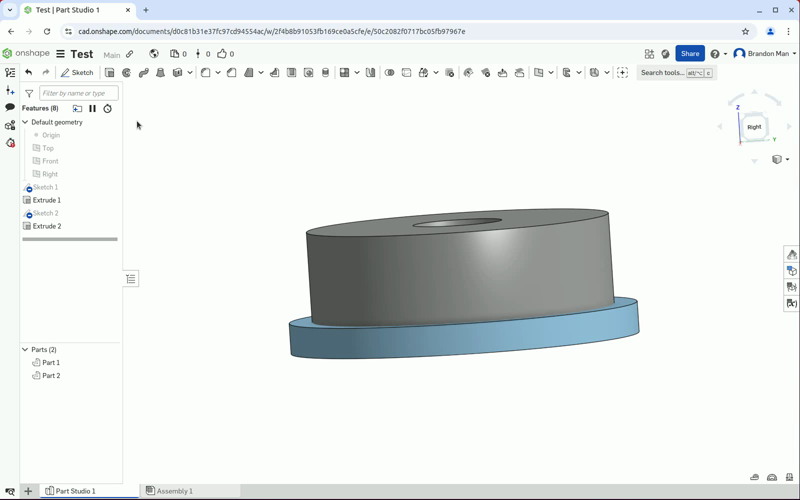
key(right, 3)
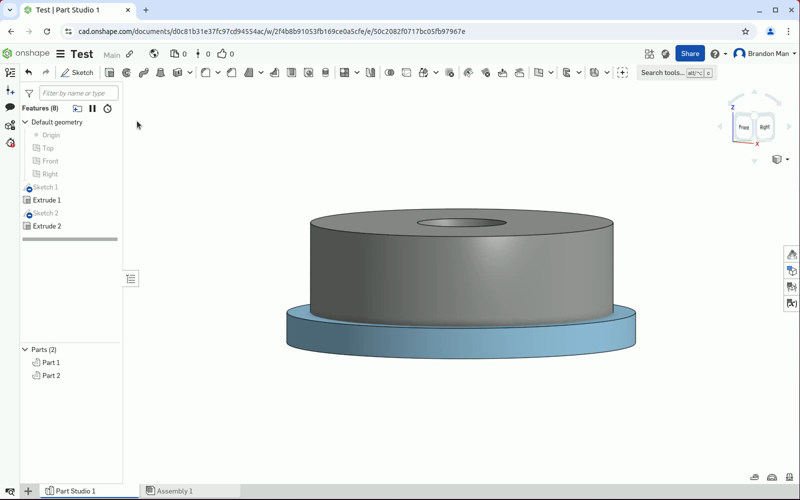
key(down, 3)
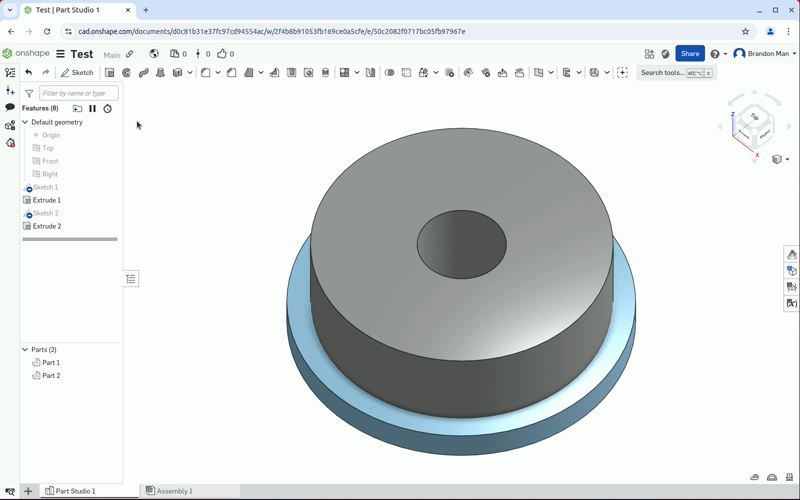
mouse_move(73, 189)
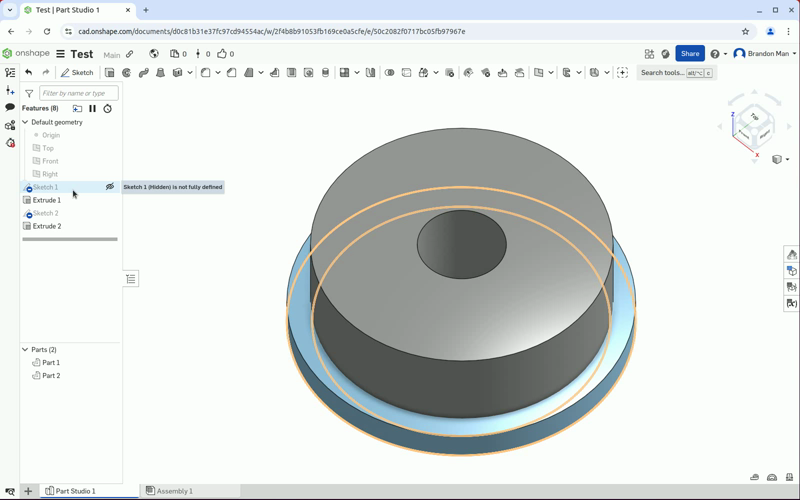
click(73, 189)